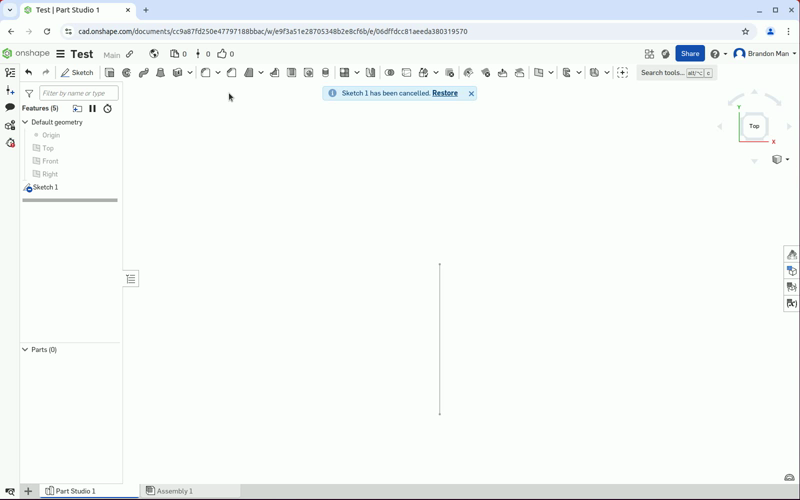
key(shift+h)
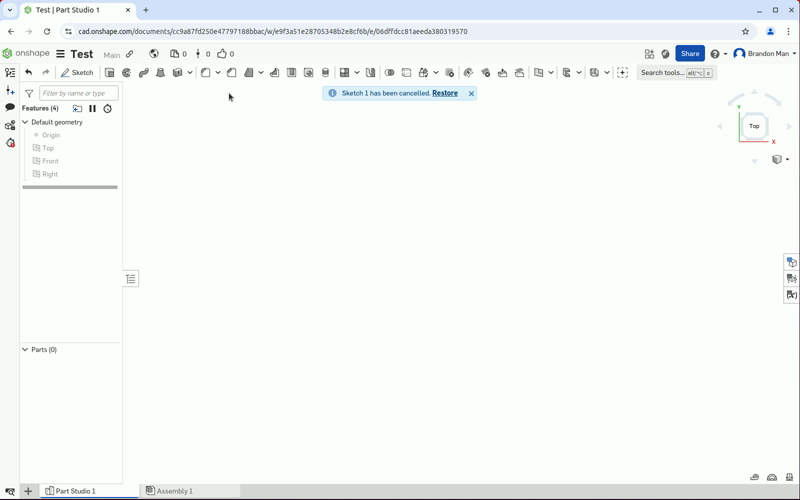
mouse_move(73, 352)
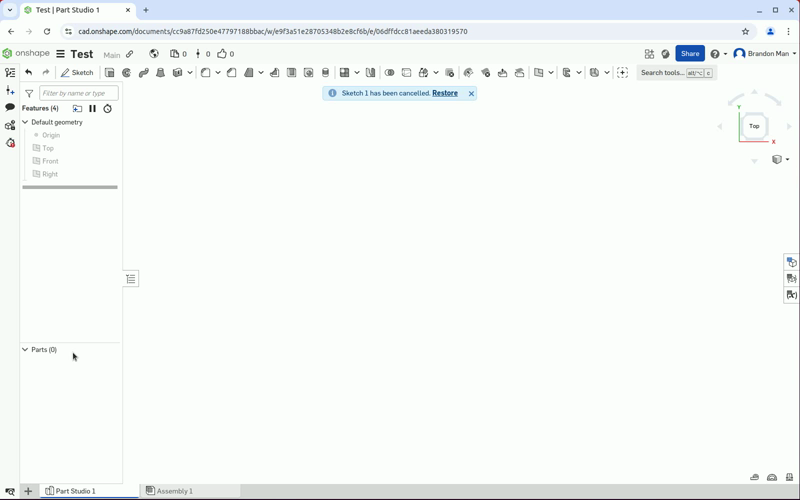
key(y)
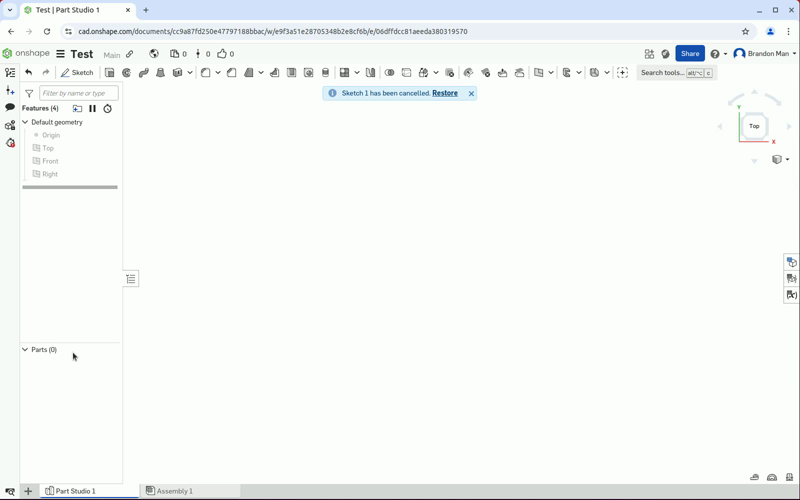
key(shift+p)
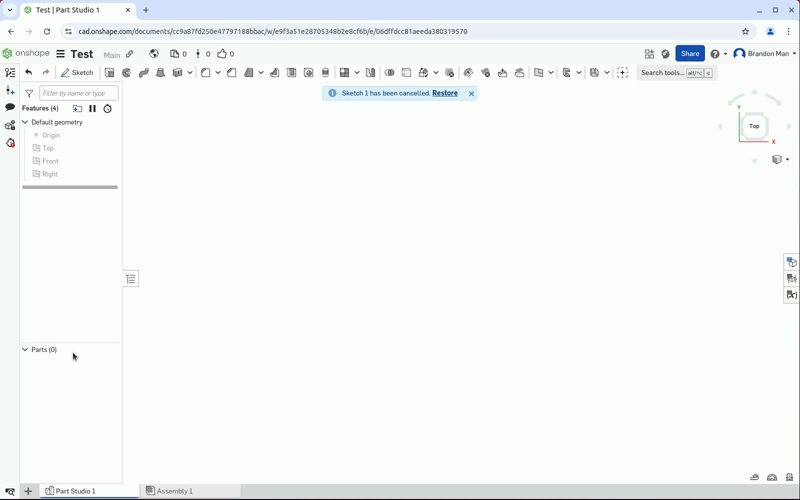
key(space)
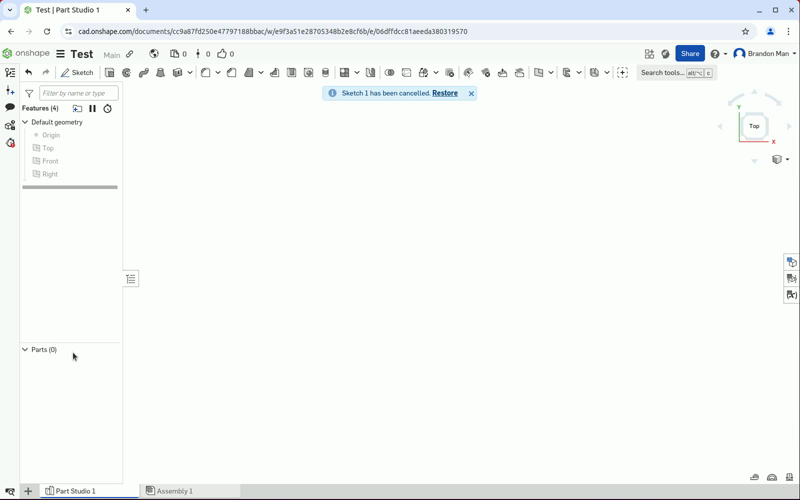
key_down(shift)
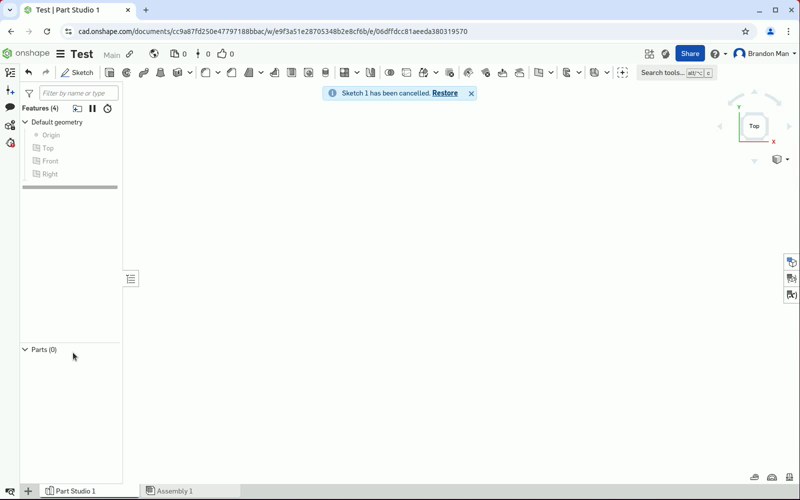
key(up)
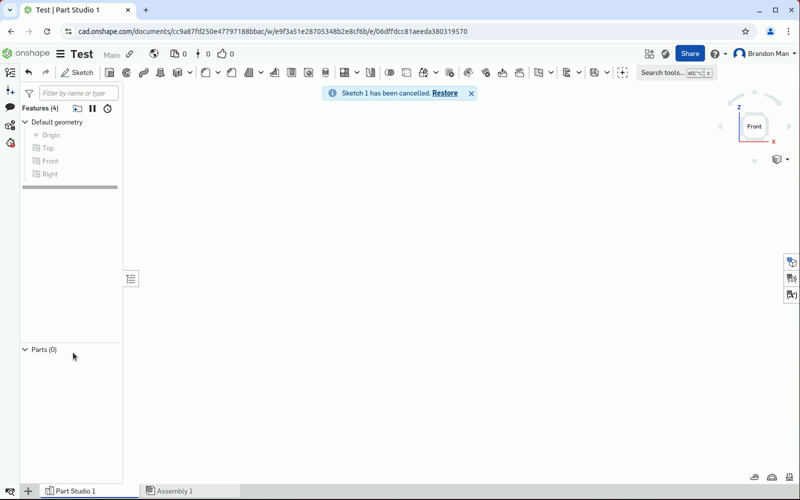
key_up(shift)
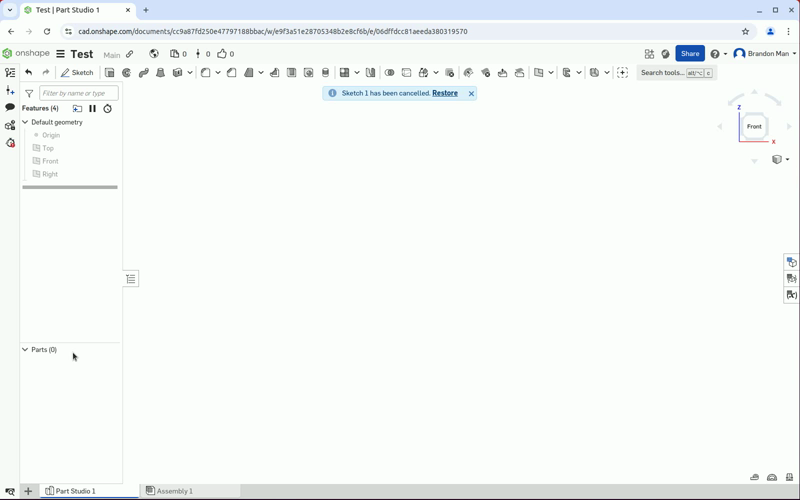
mouse_move(73, 352)
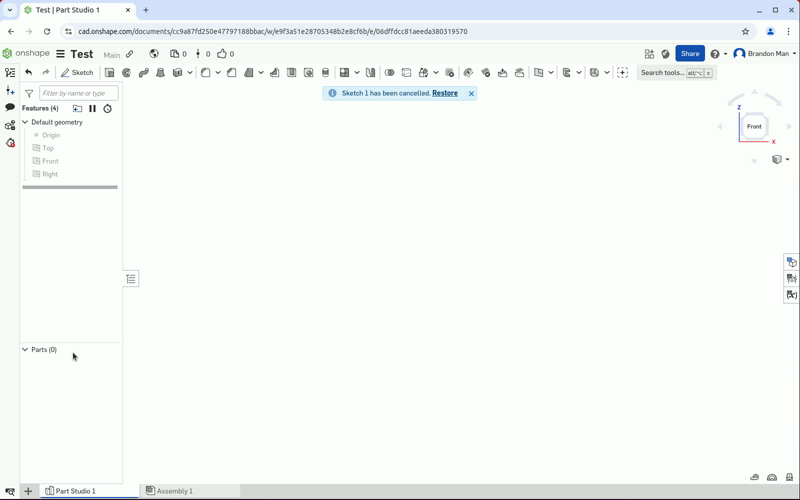
key(shift+y)
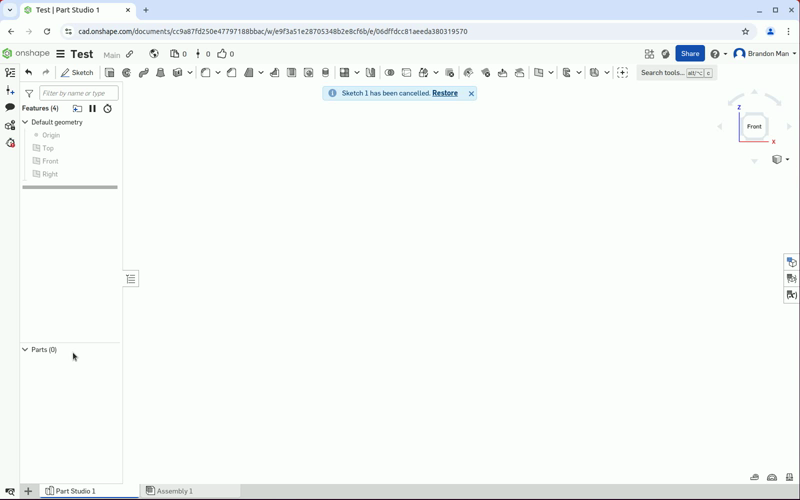
key(shift+s)
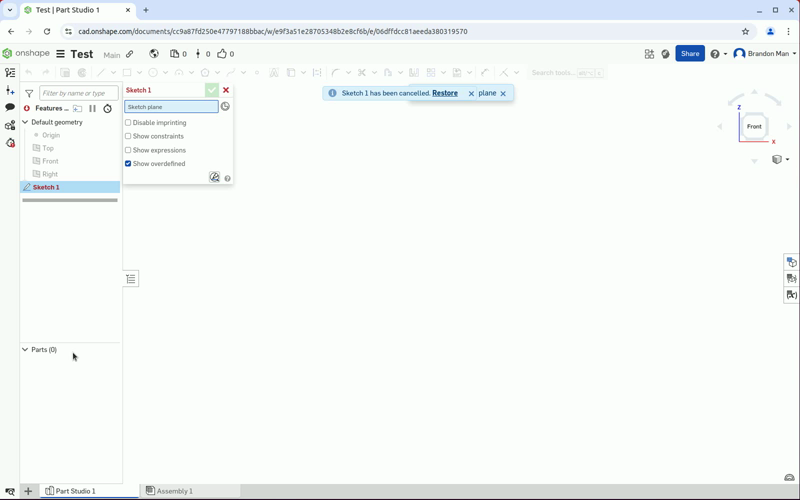
mouse_move(73, 163)
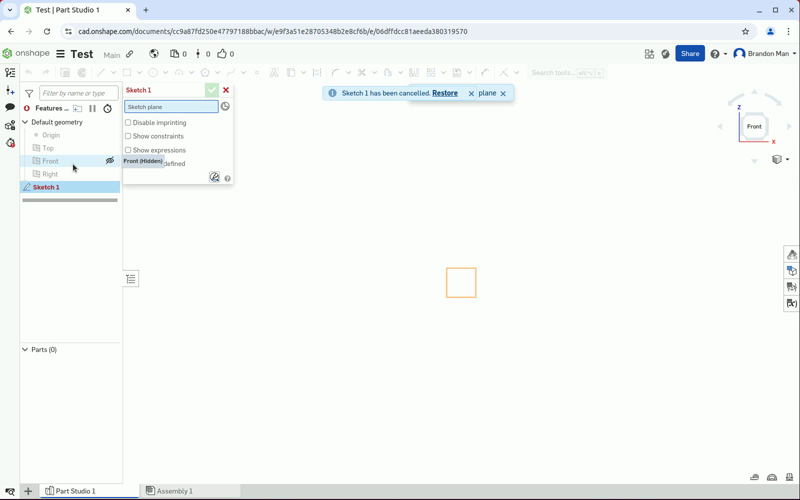
click(73, 163)
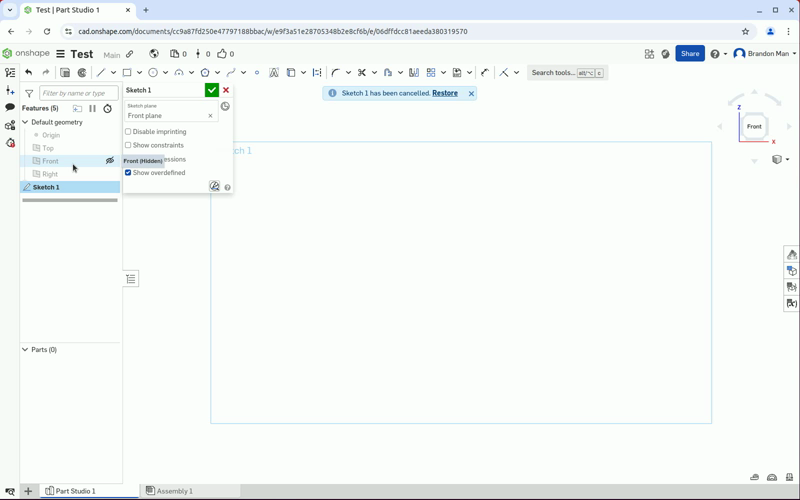
mouse_move(73, 352)
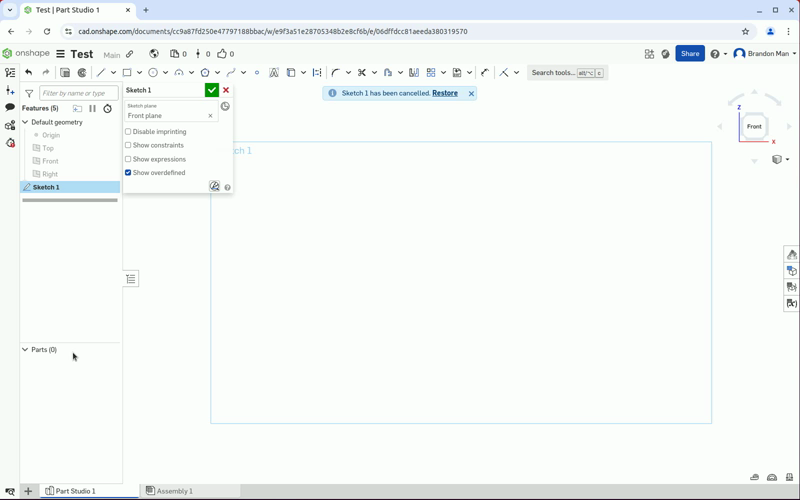
key(y)
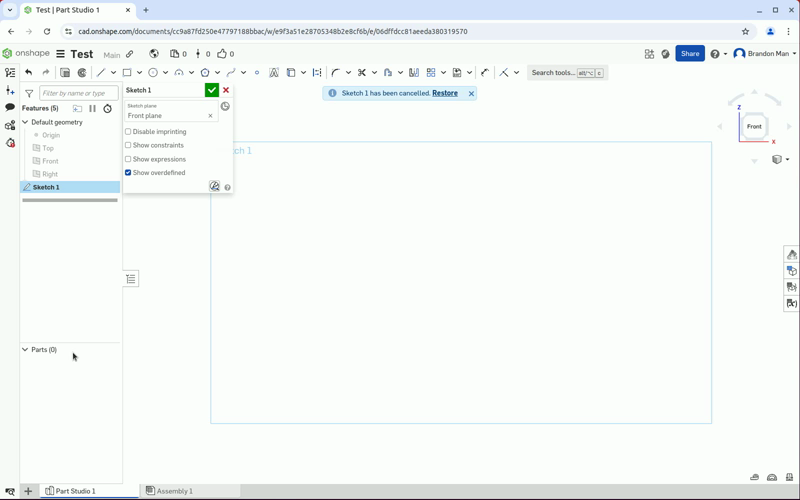
key(c)
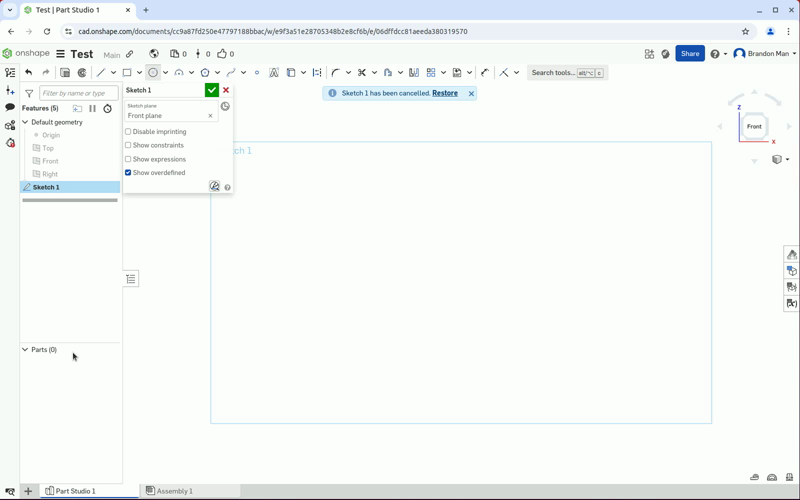
key_down(shift)
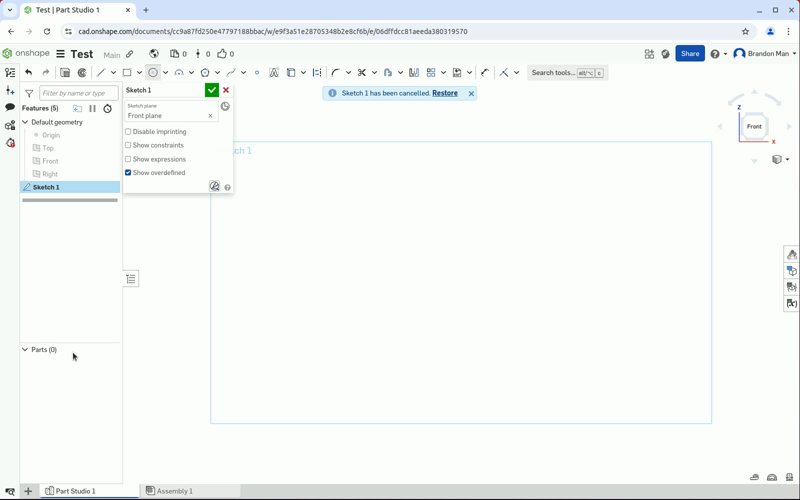
mouse_move(436, 215)
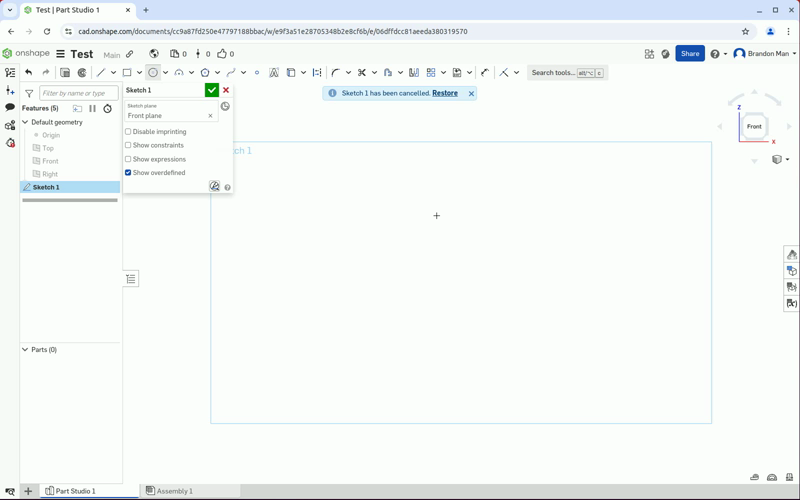
click(436, 215)
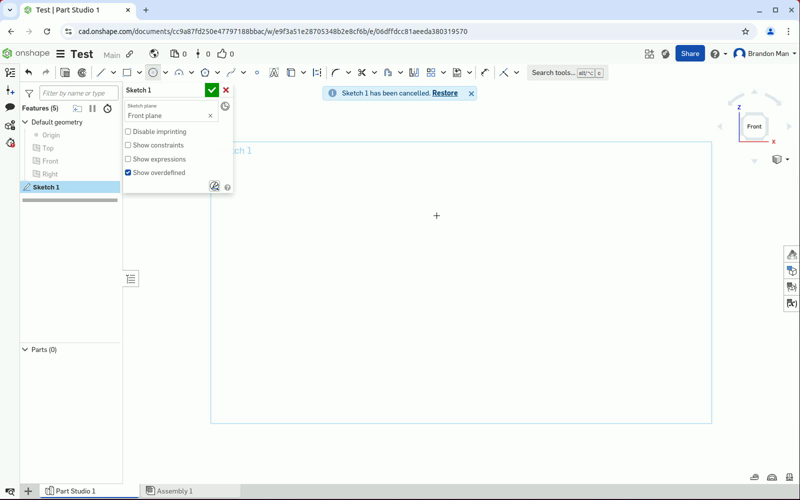
key_up(shift)
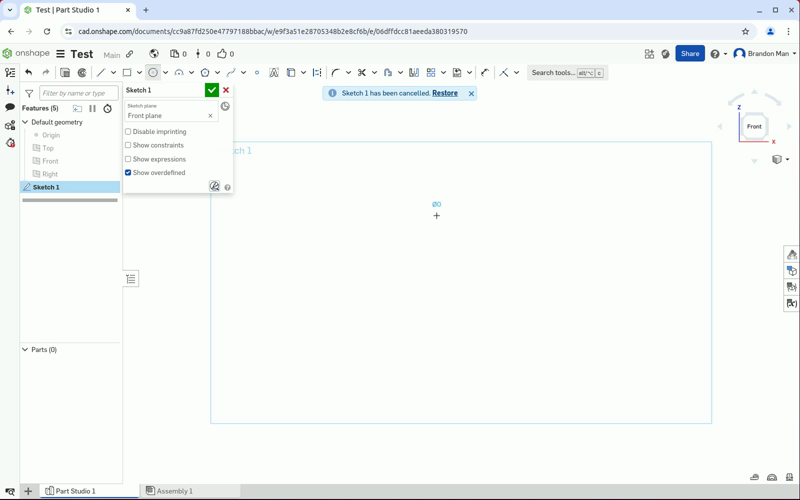
mouse_move(481, 215)
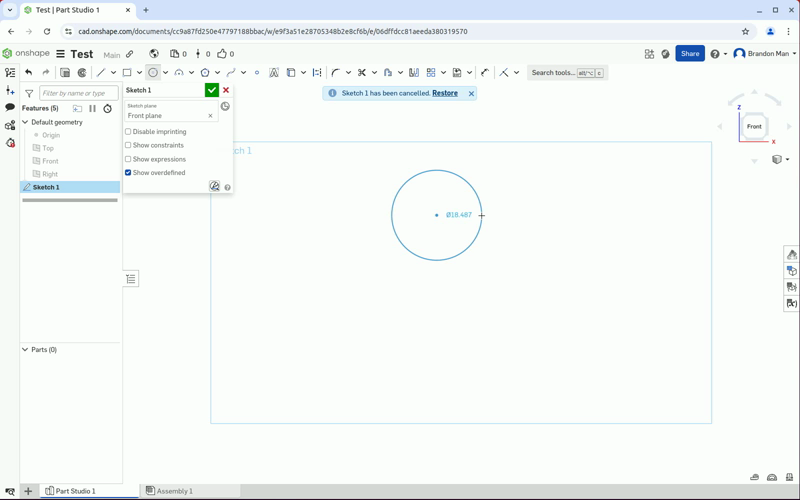
click(481, 215)
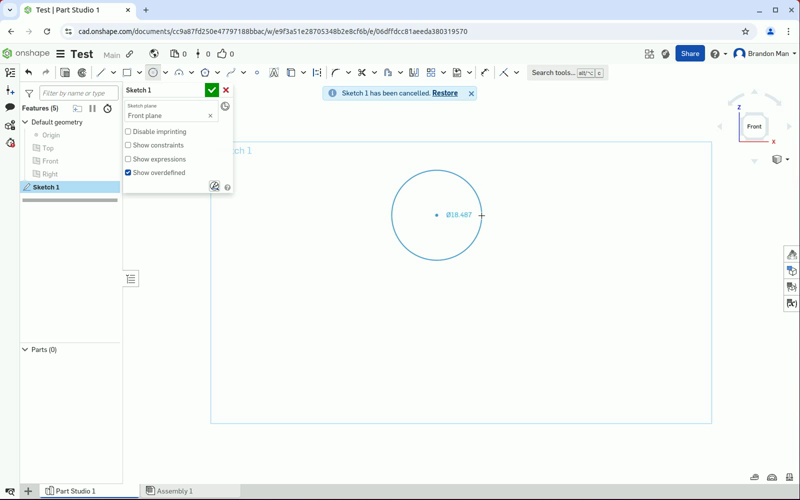
key(esc)
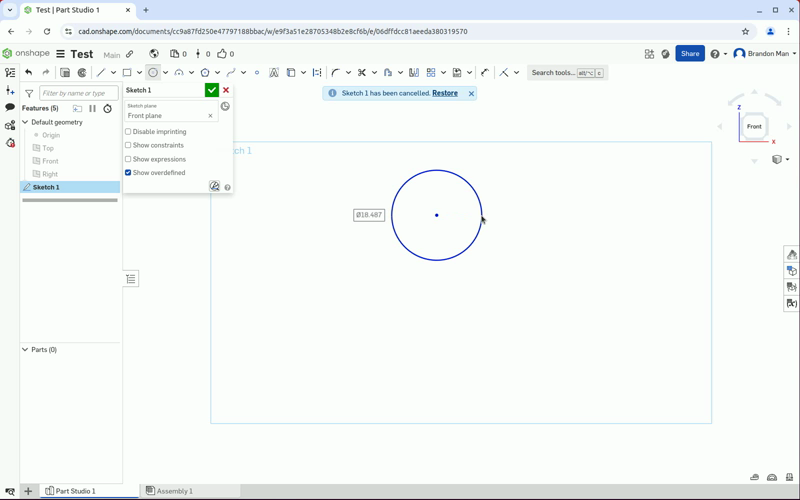
mouse_move(464, 222)
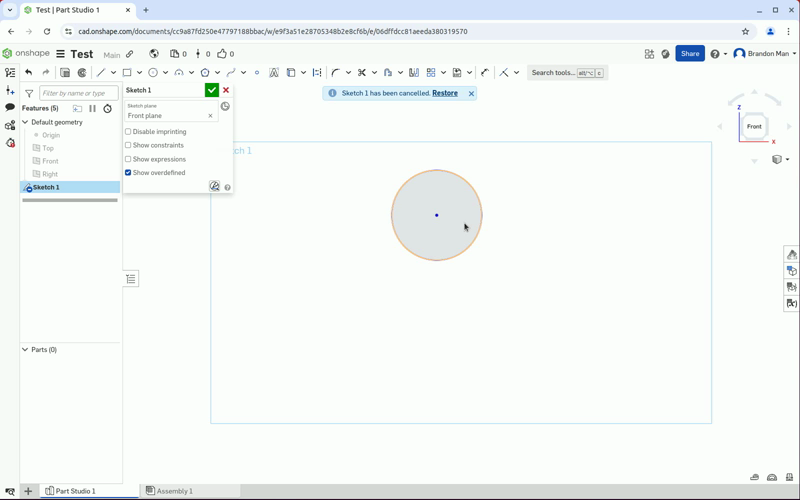
click(464, 222)
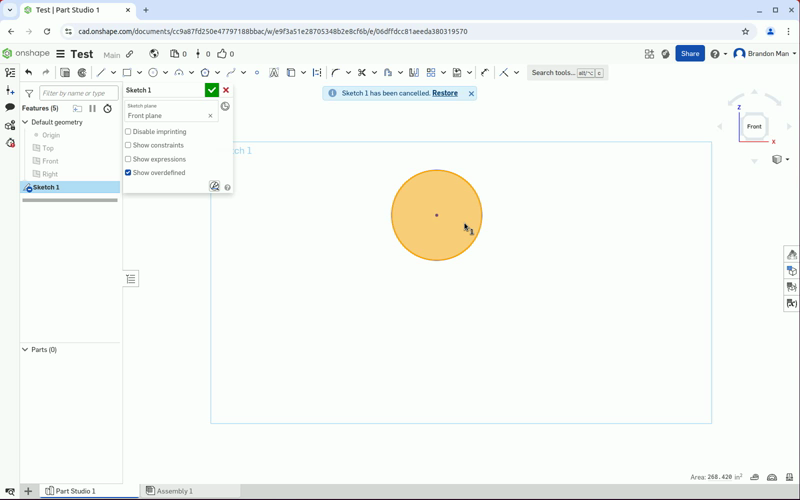
mouse_move(73, 352)
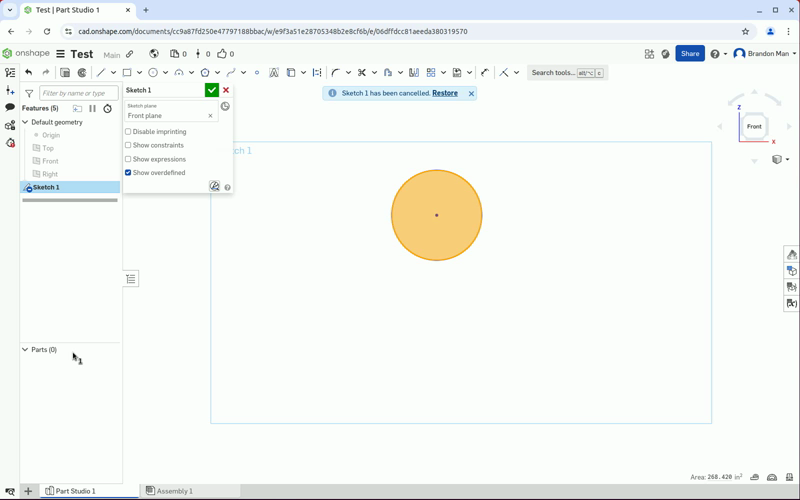
key(shift+y)
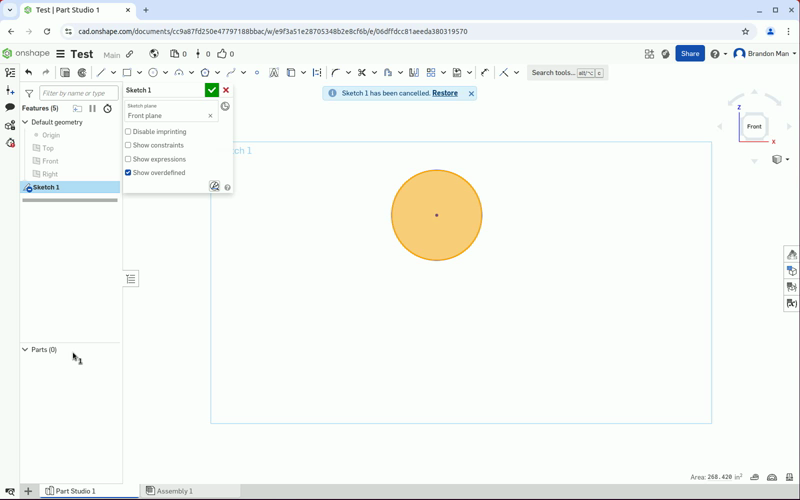
key(shift+e)
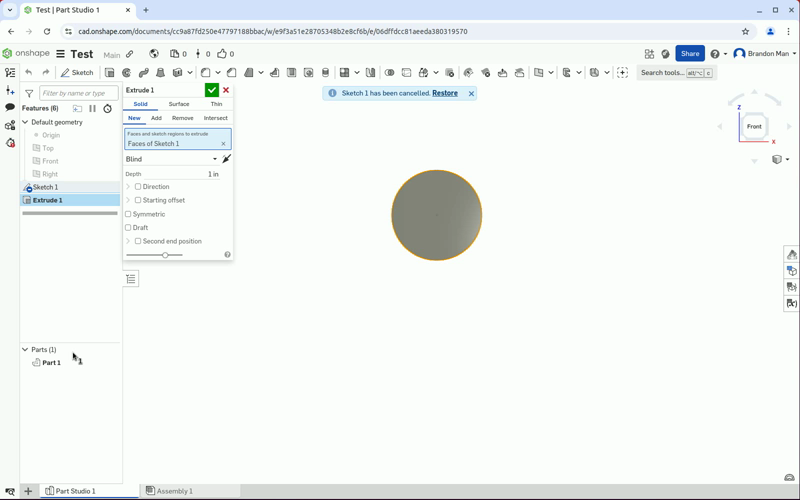
mouse_move(143, 106)
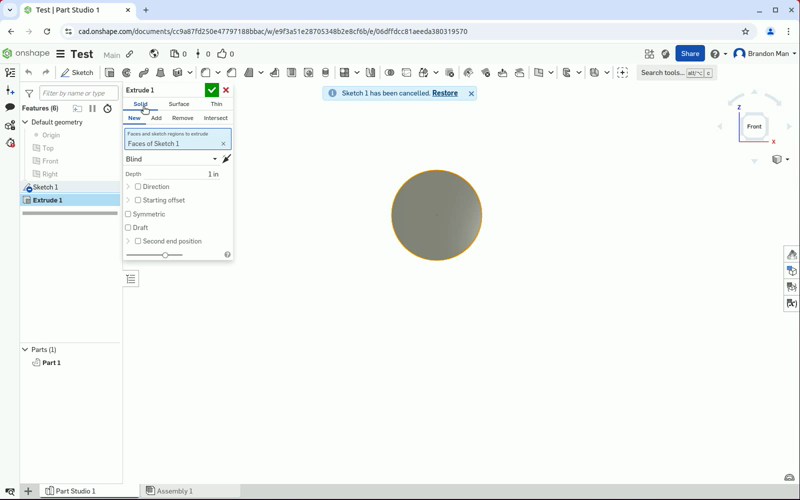
click(143, 106)
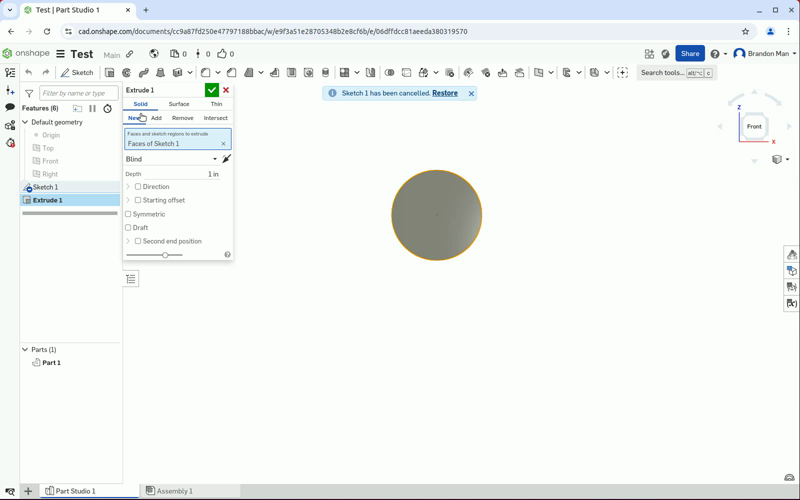
mouse_move(137, 120)
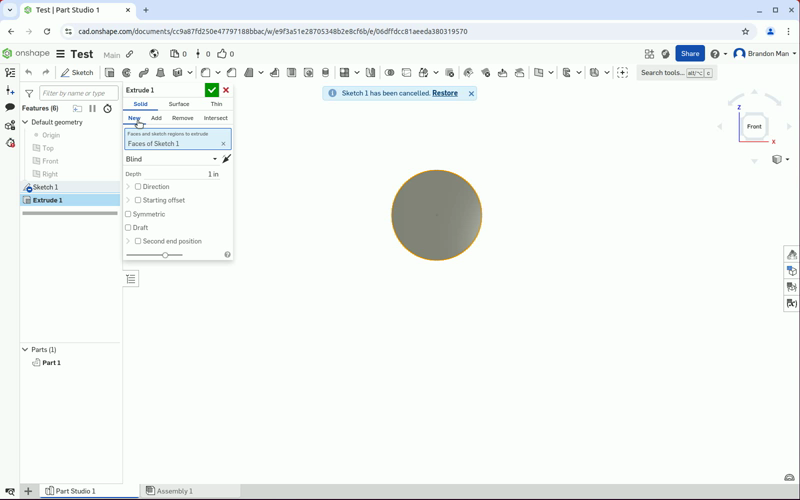
click(137, 120)
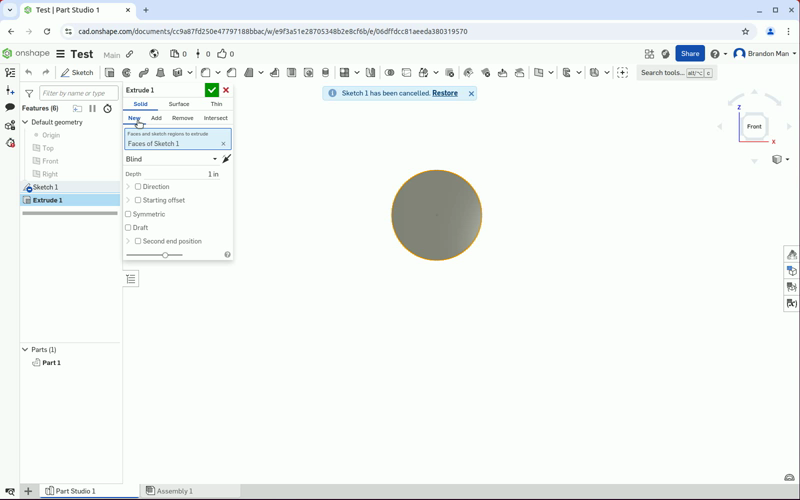
key(tab, 4)
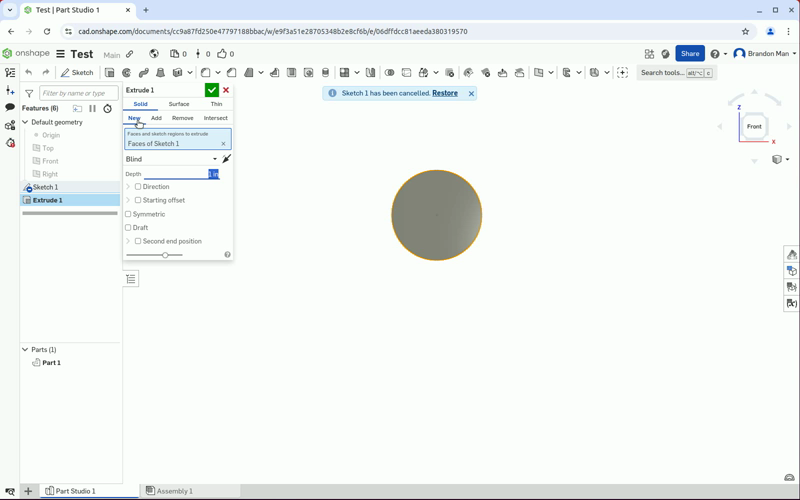
text(8.425)
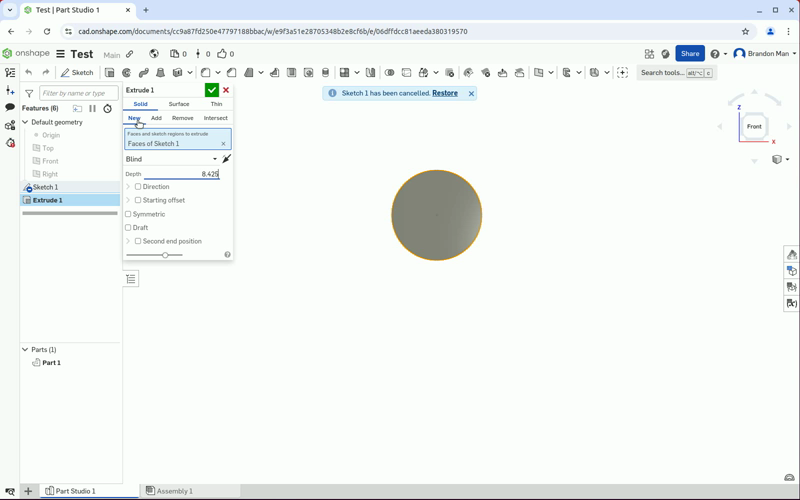
key(enter)
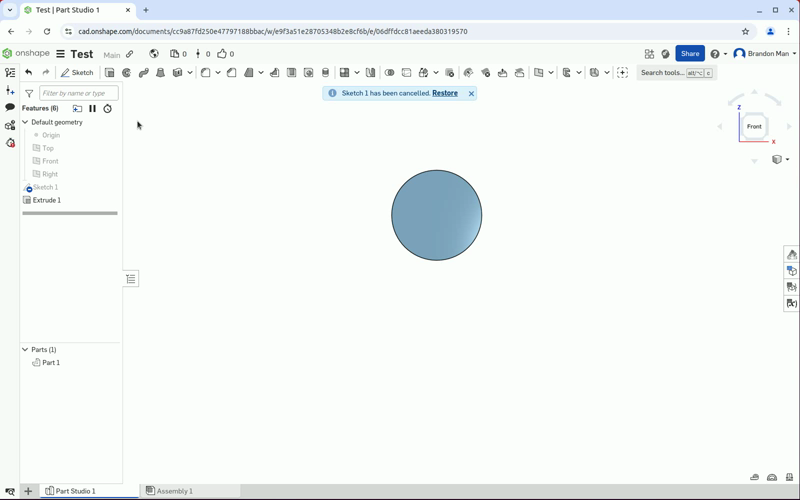
key(shift+h)
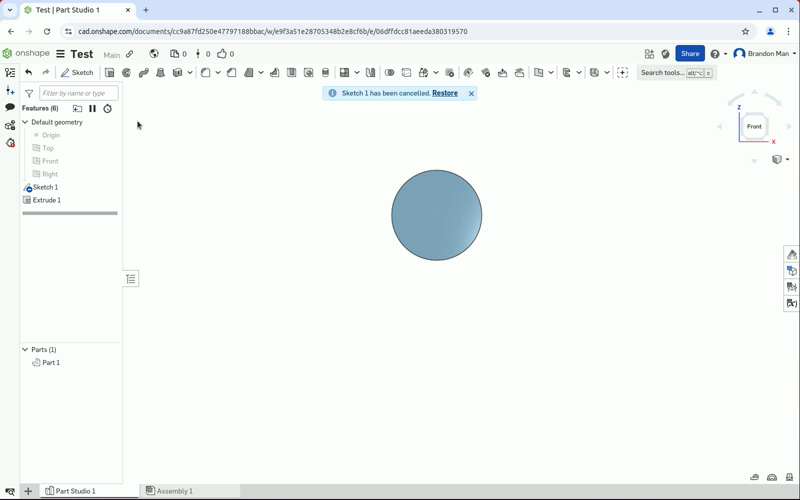
key(shift+h)
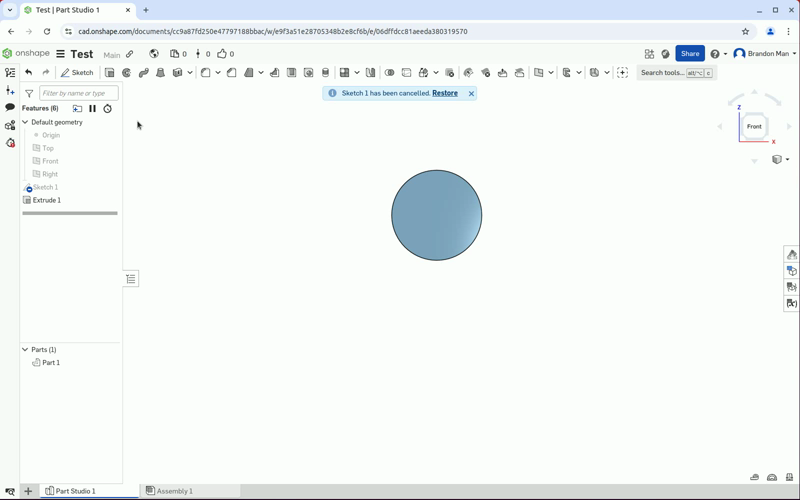
mouse_move(73, 189)
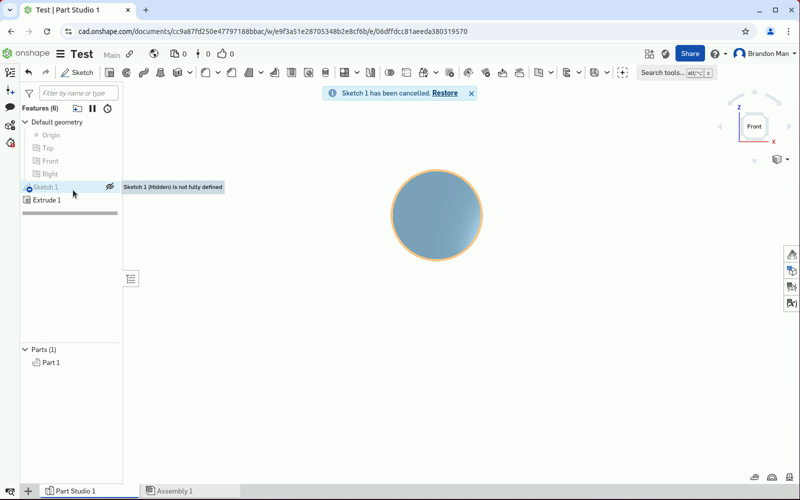
click(73, 189)
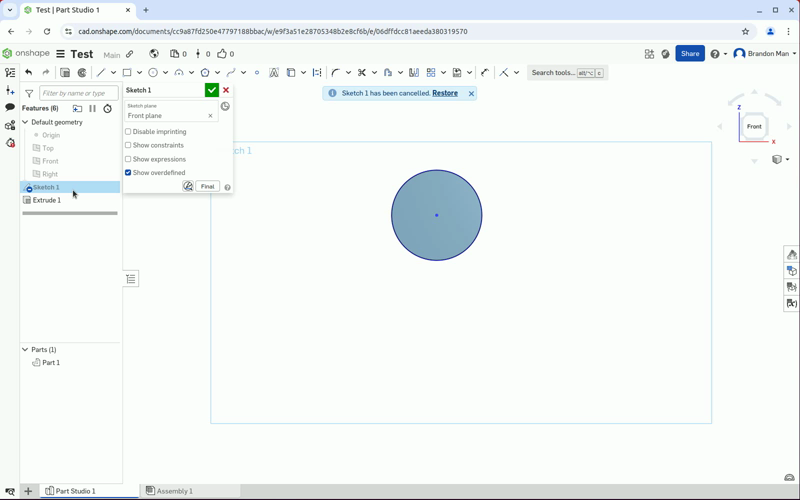
mouse_move(229, 92)
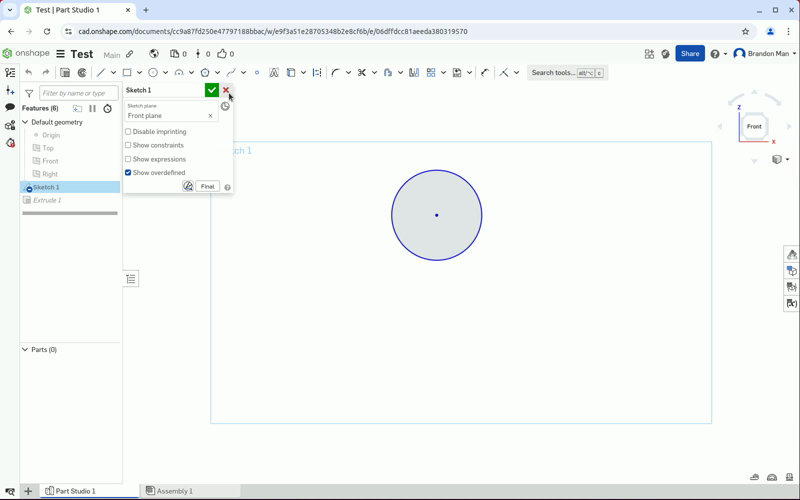
click(229, 92)
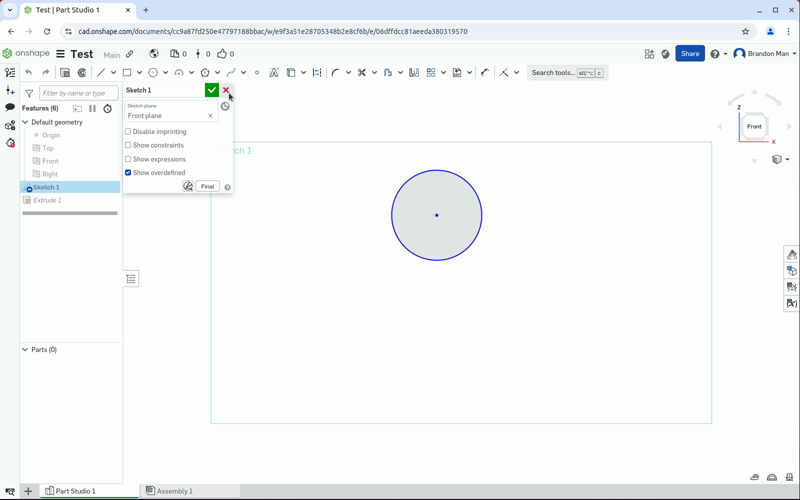
key(shift+s)
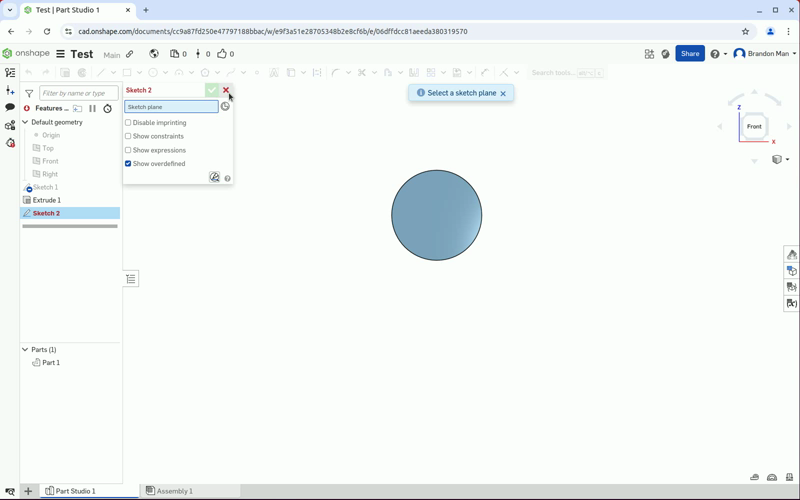
mouse_move(73, 163)
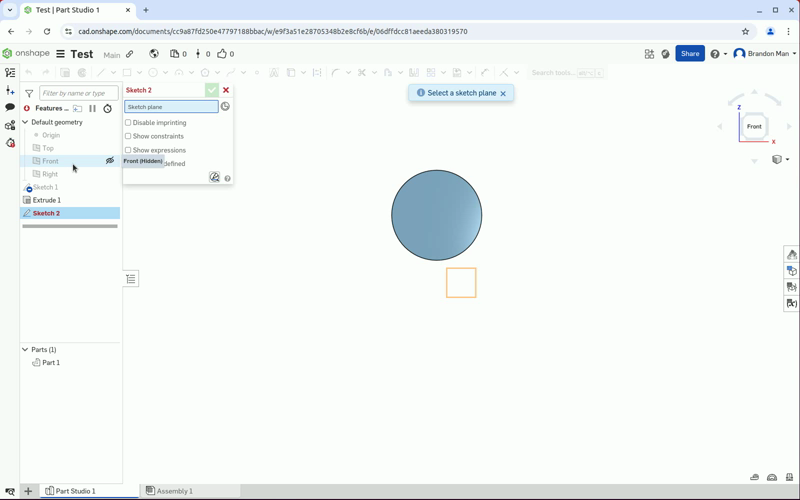
click(73, 163)
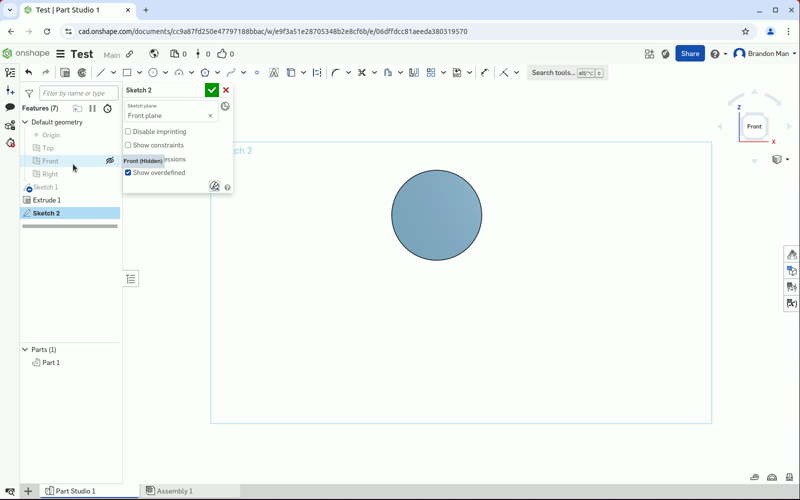
mouse_move(73, 352)
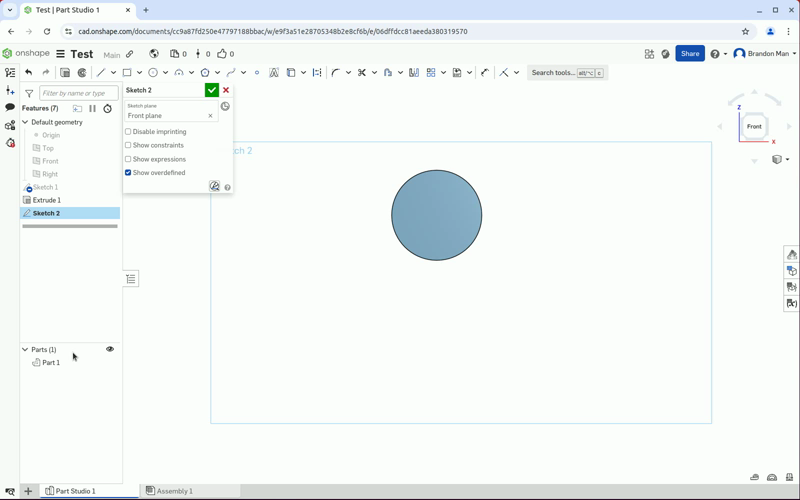
key(y)
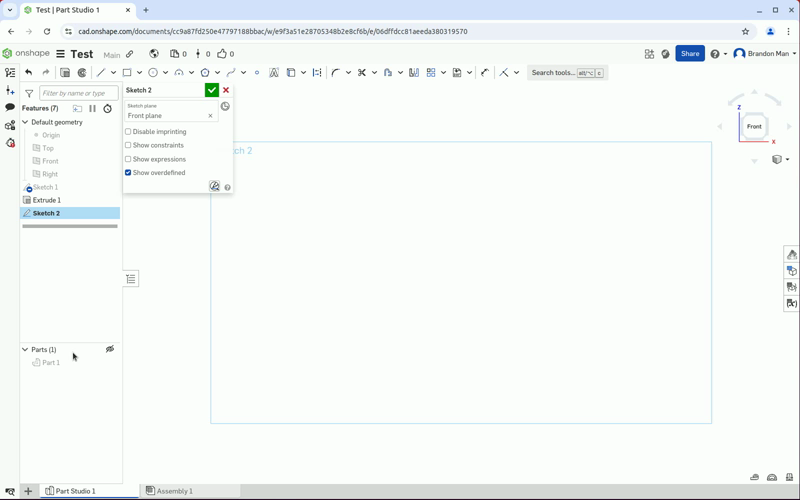
key(c)
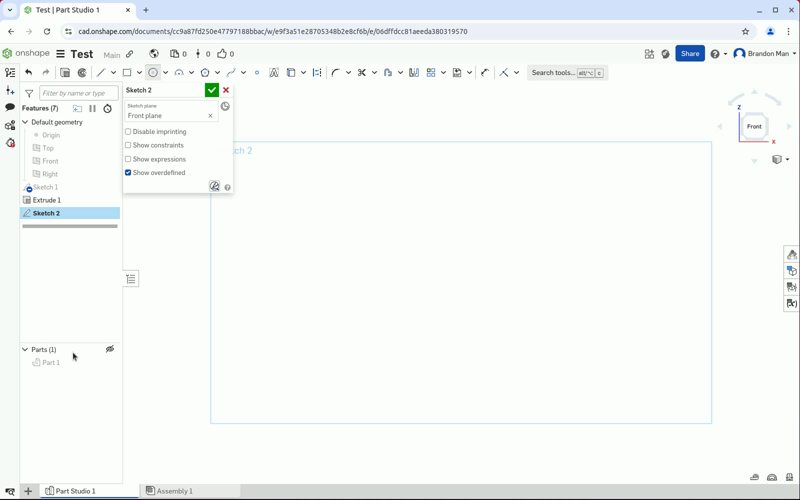
key_down(shift)
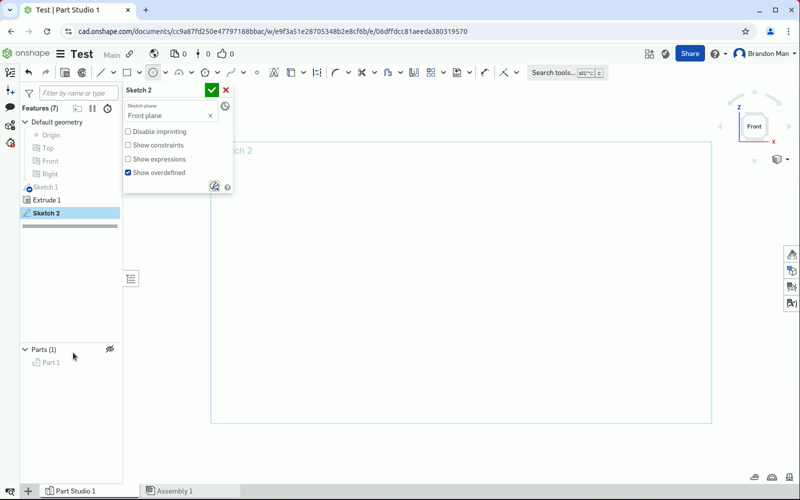
mouse_move(410, 312)
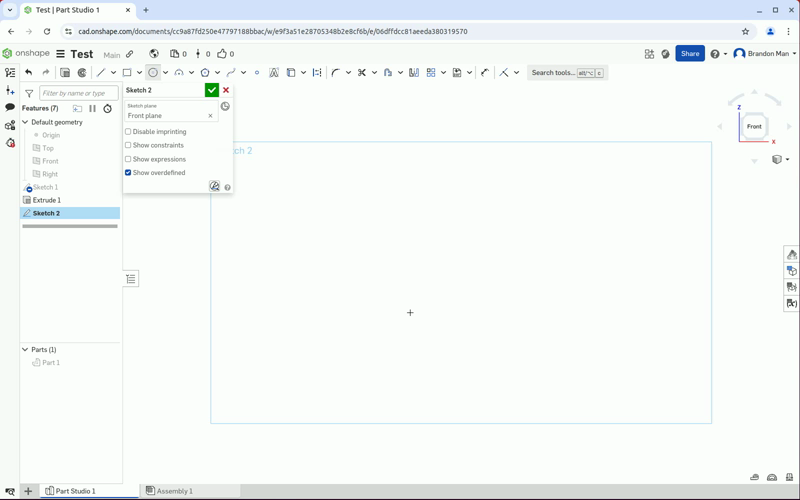
click(410, 312)
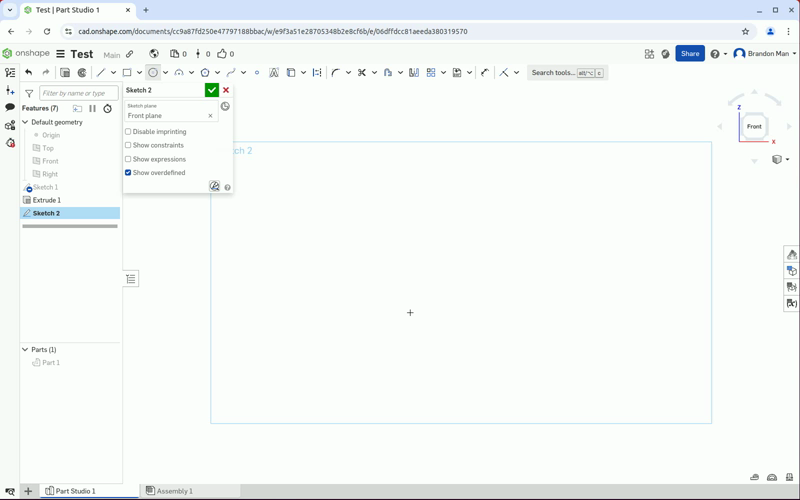
key_up(shift)
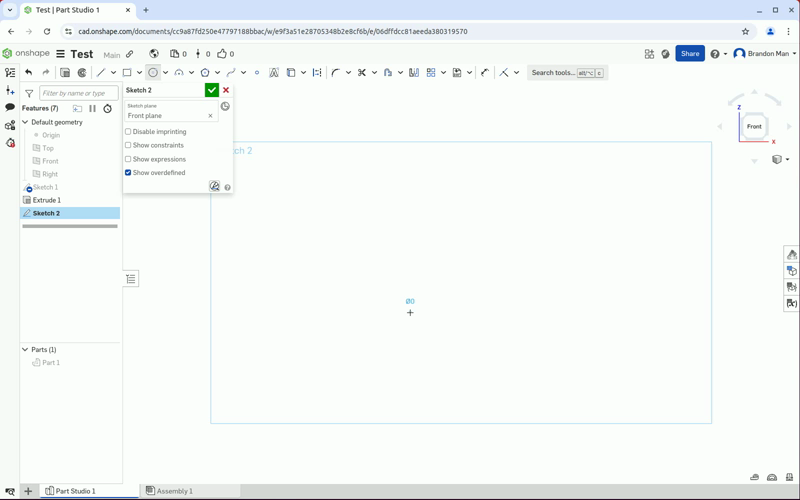
mouse_move(466, 312)
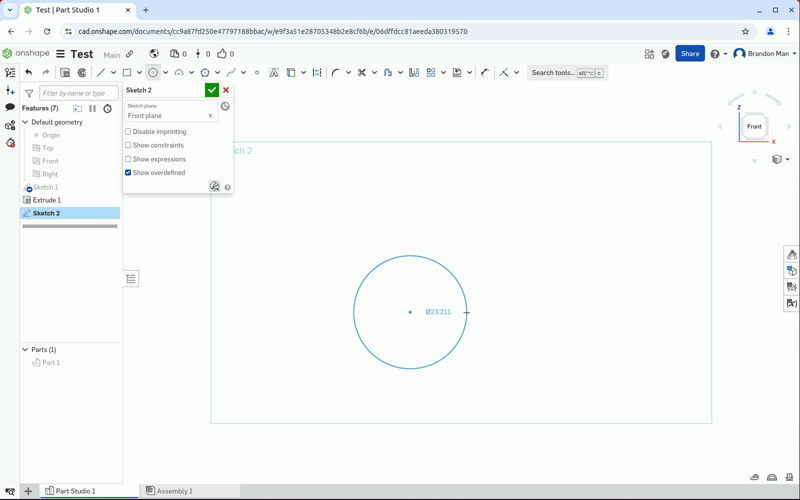
click(466, 312)
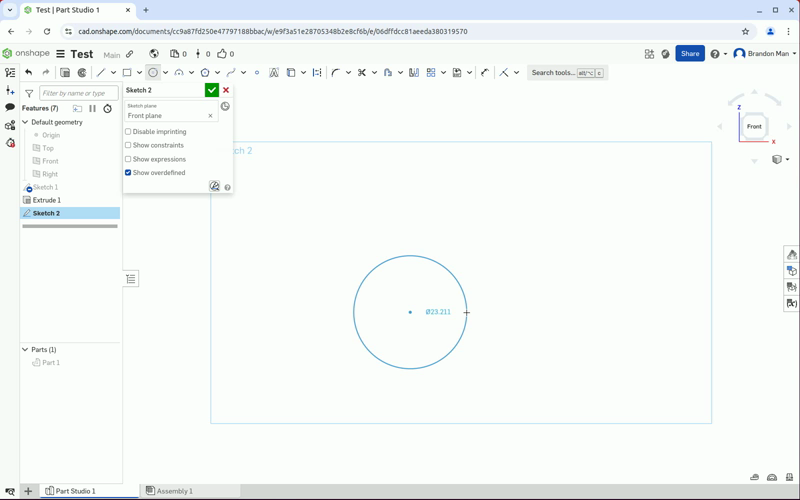
key(esc)
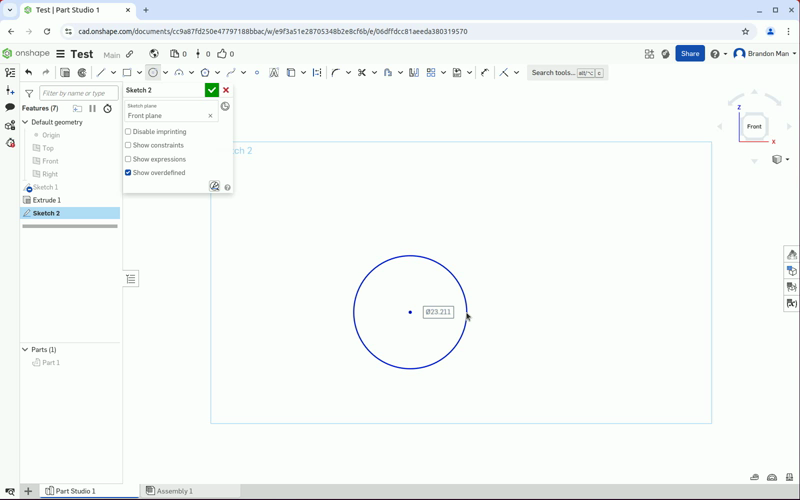
mouse_move(400, 291)
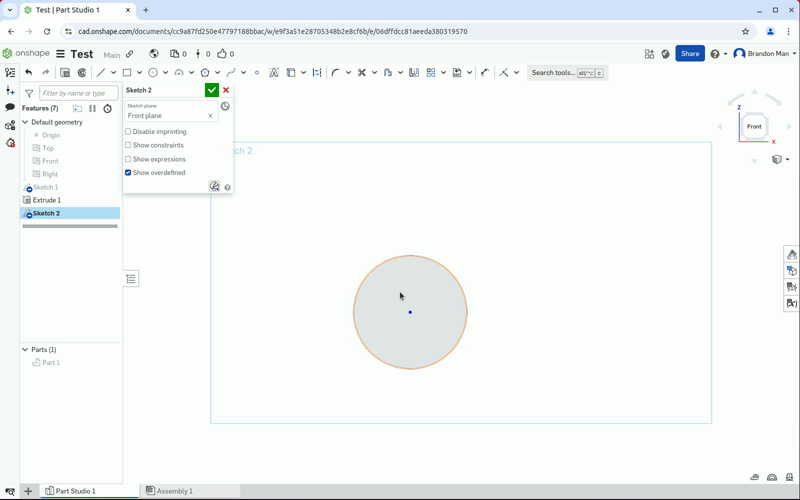
click(400, 291)
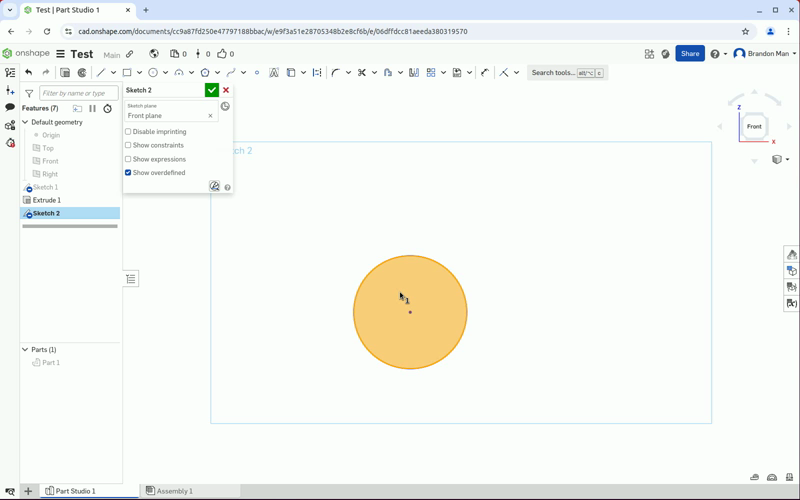
mouse_move(73, 352)
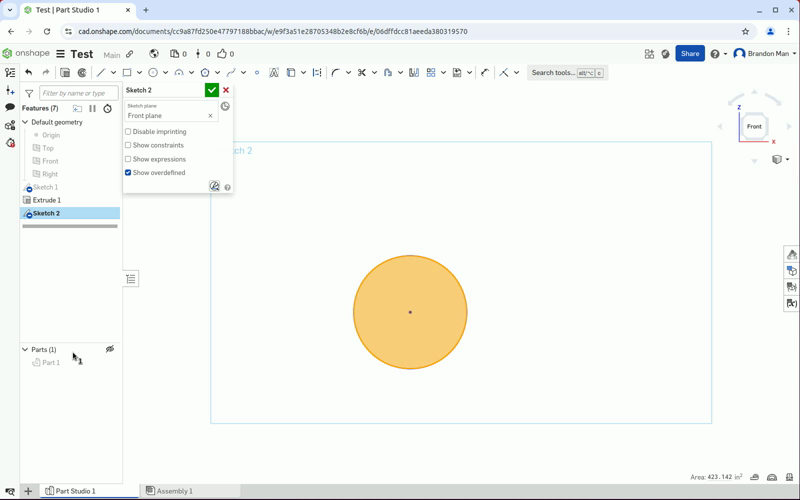
key(shift+y)
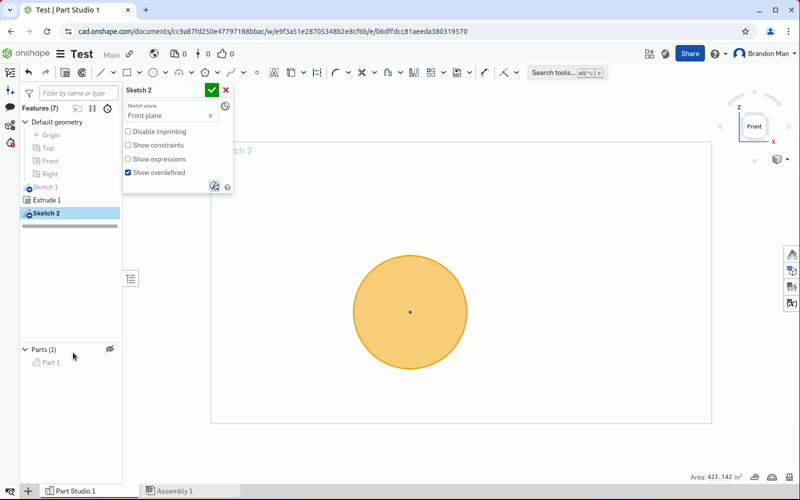
key(shift+e)
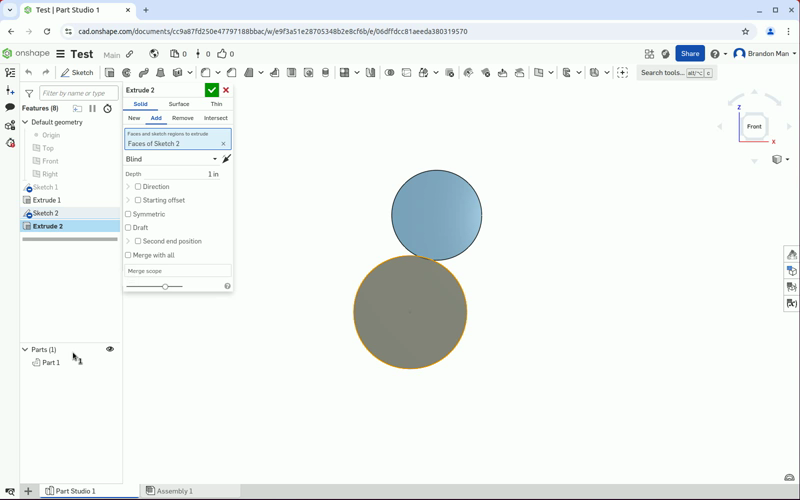
mouse_move(143, 106)
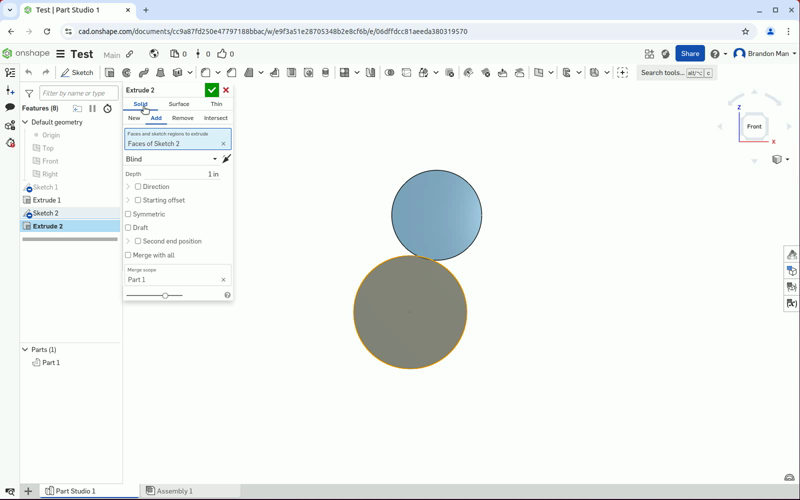
click(143, 106)
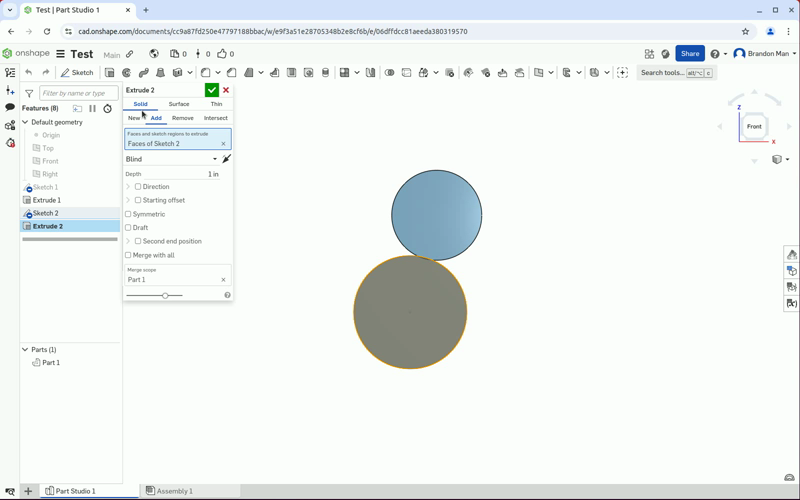
mouse_move(137, 120)
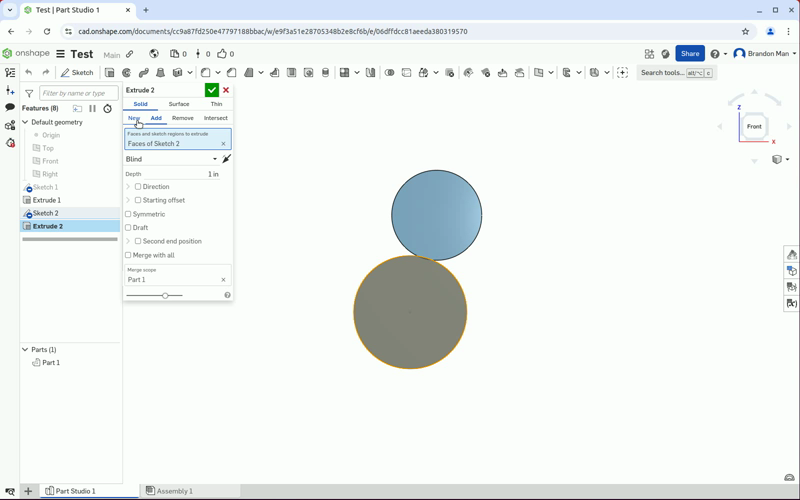
click(137, 120)
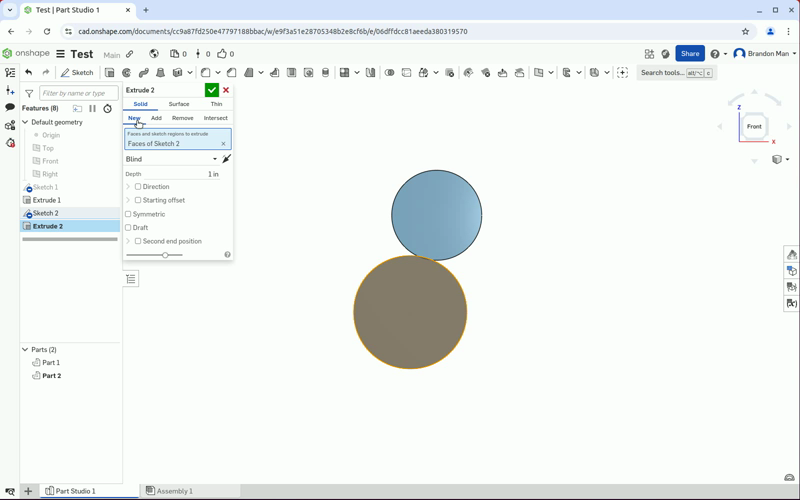
key(tab, 4)
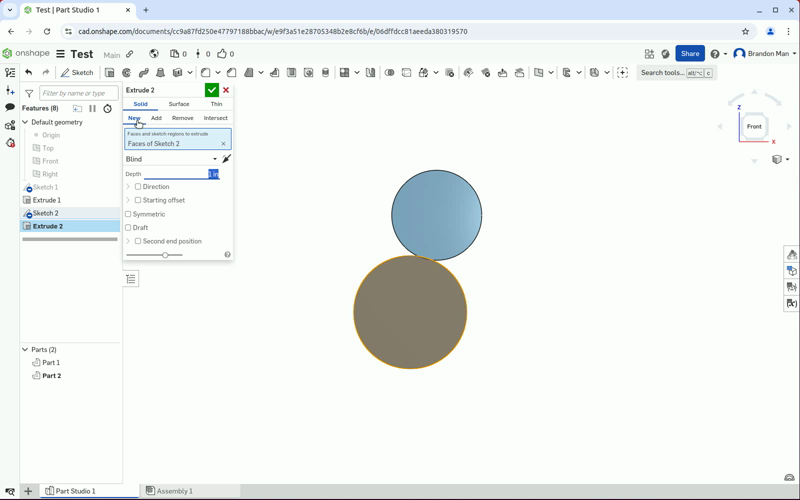
text(8.425)
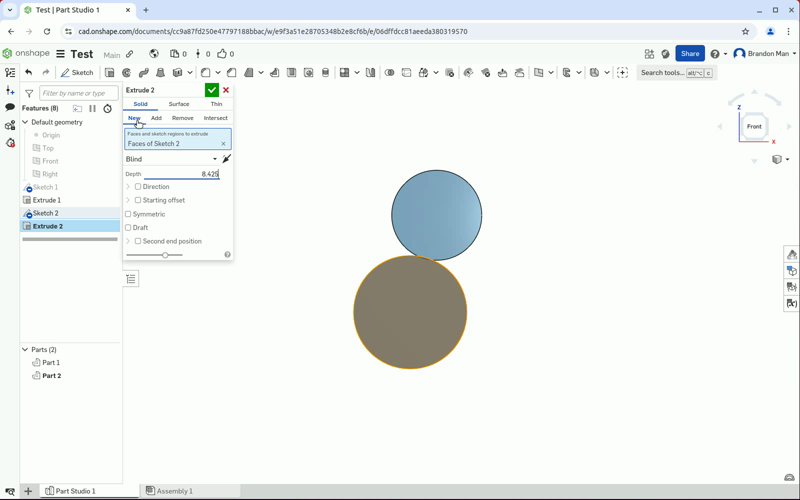
key(enter)
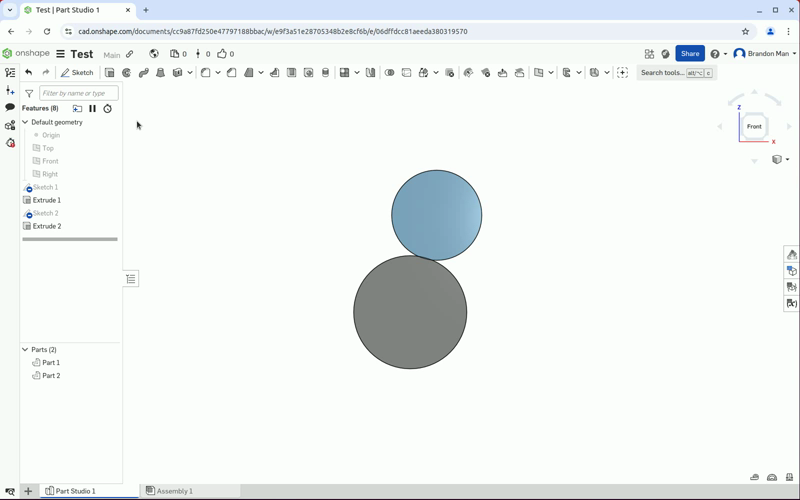
key(shift+h)
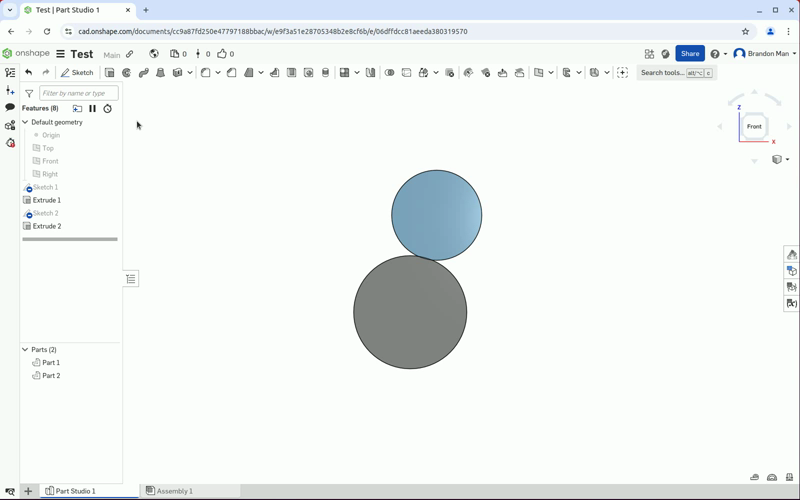
key(shift+h)
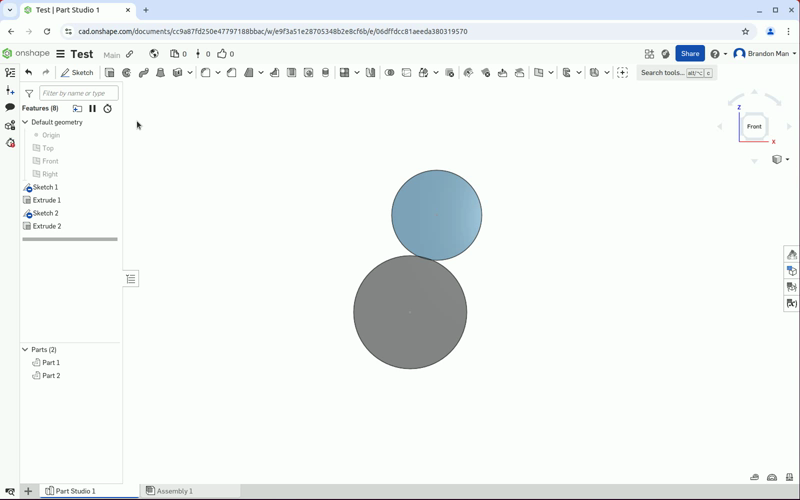
key(shift+7)
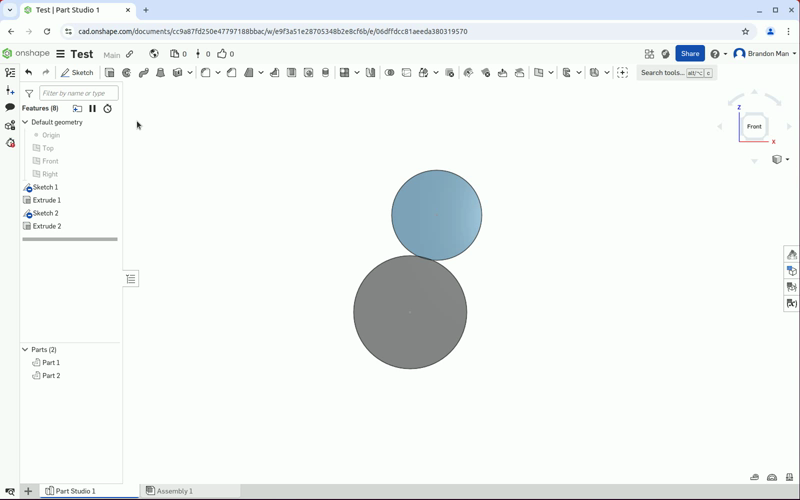
key(left, 2)
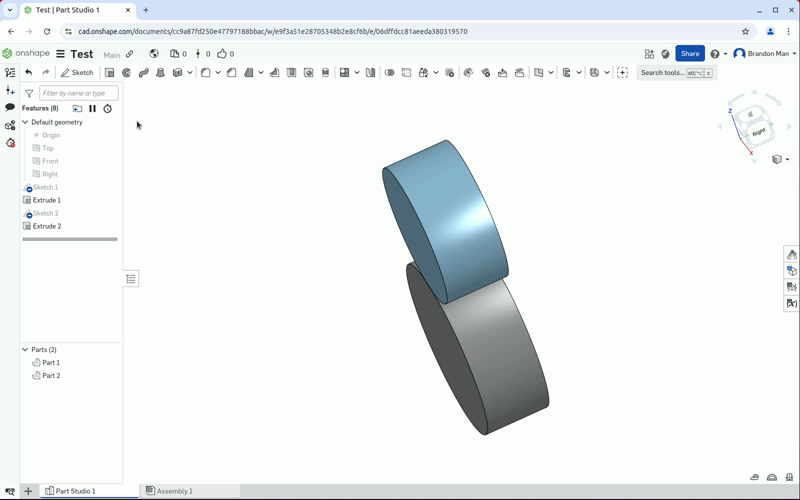
key(down, 2)
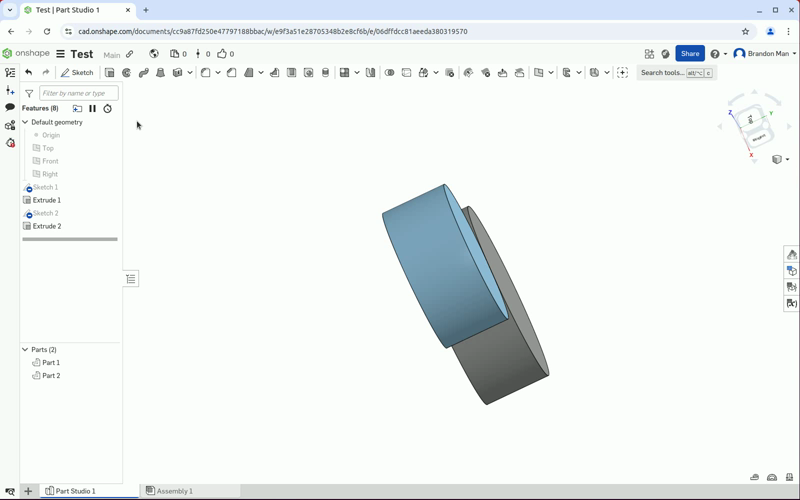
key(up, 2)
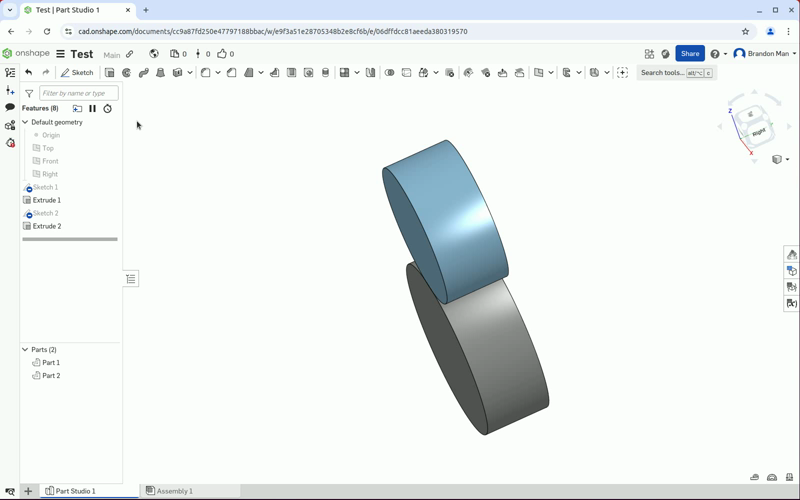
key(right, 2)
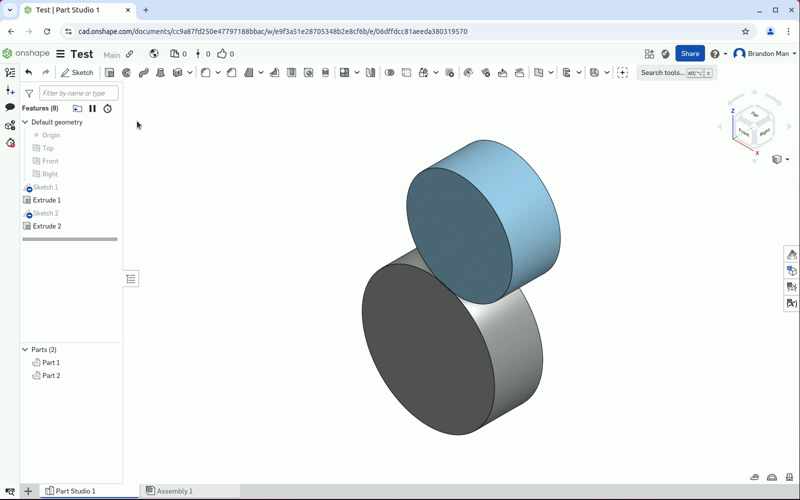
mouse_move(73, 189)
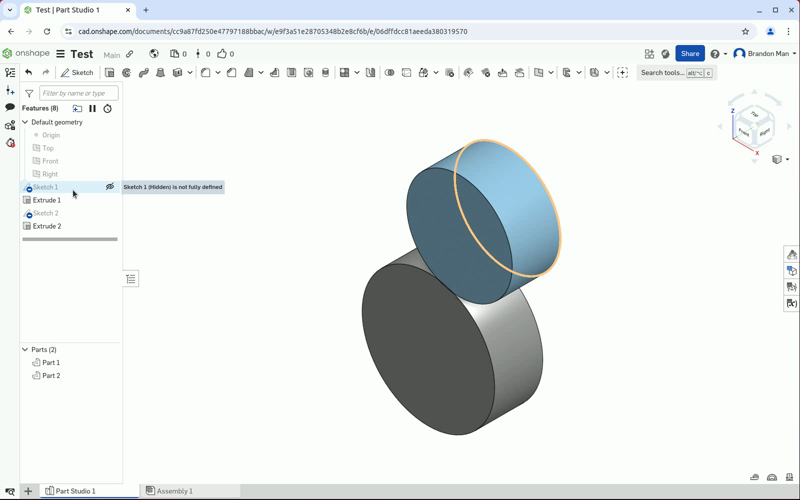
click(73, 189)